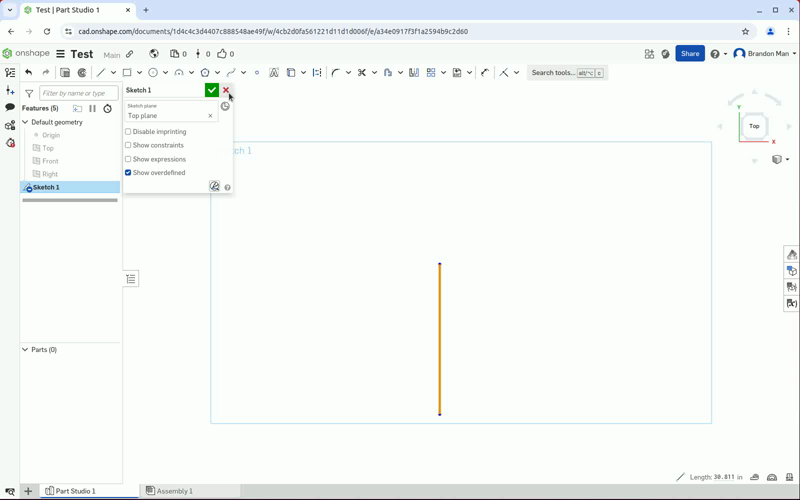
key(shift+h)
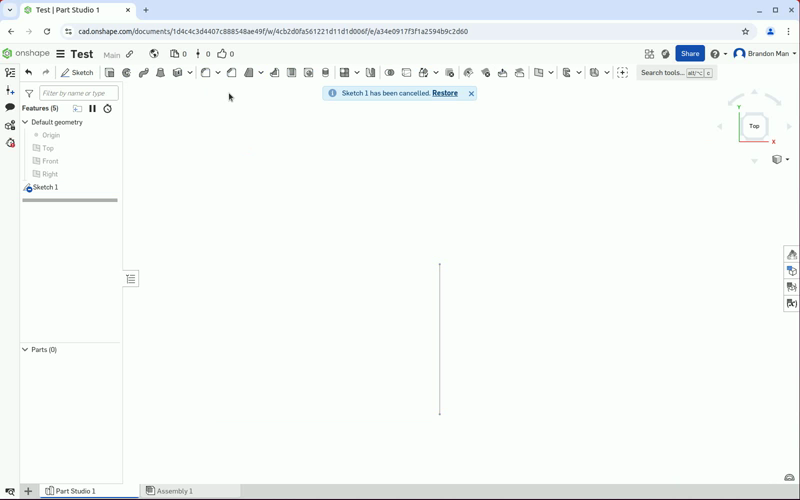
key(shift+s)
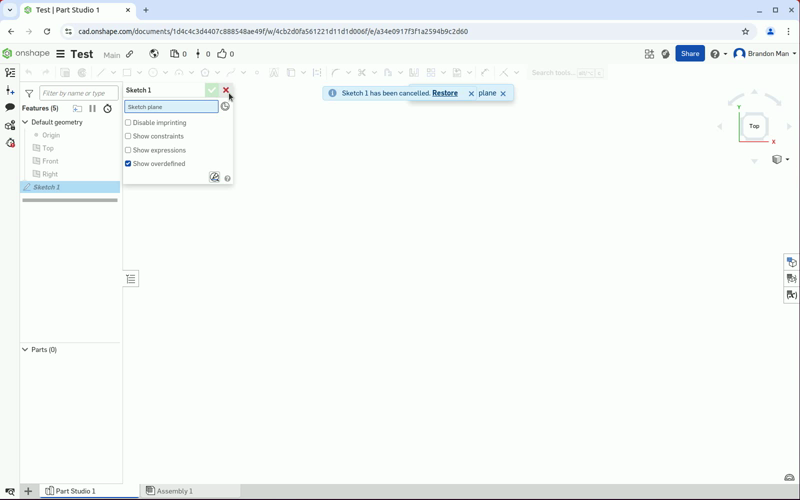
mouse_move(73, 150)
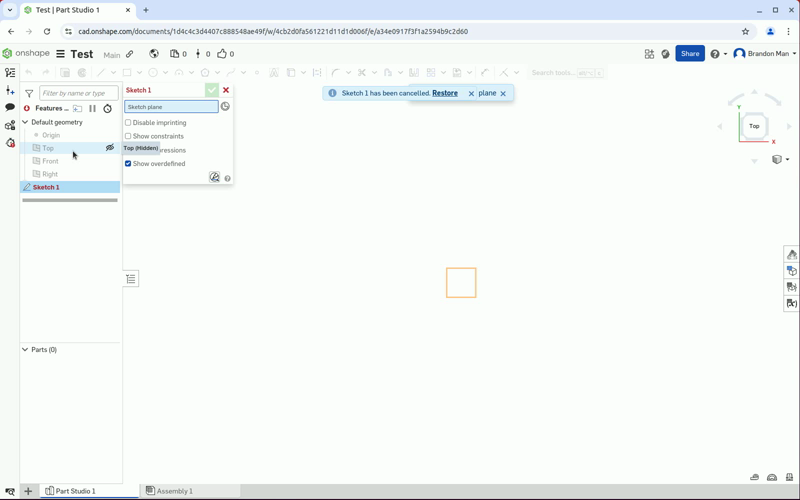
click(73, 150)
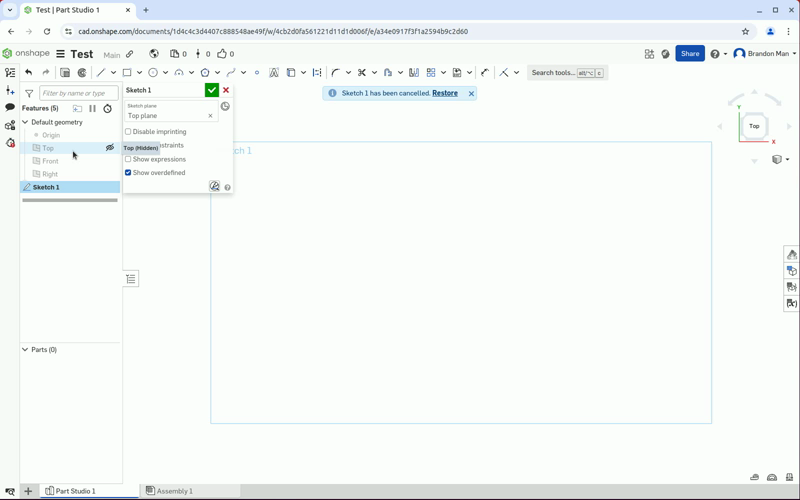
mouse_move(73, 352)
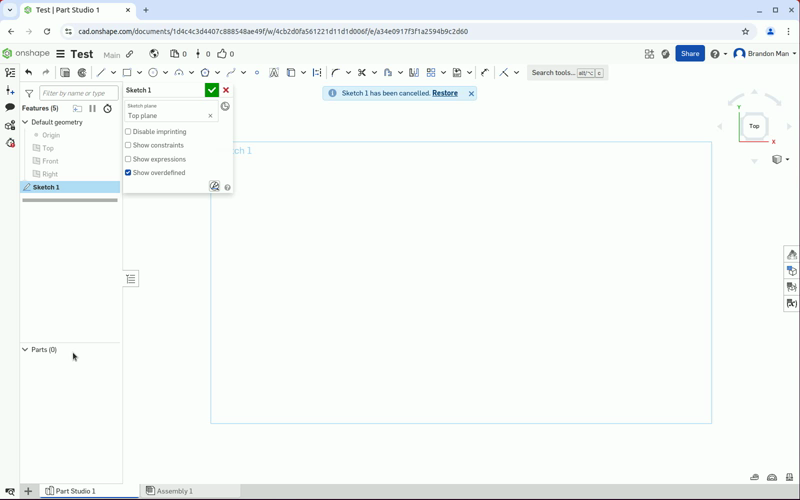
key(y)
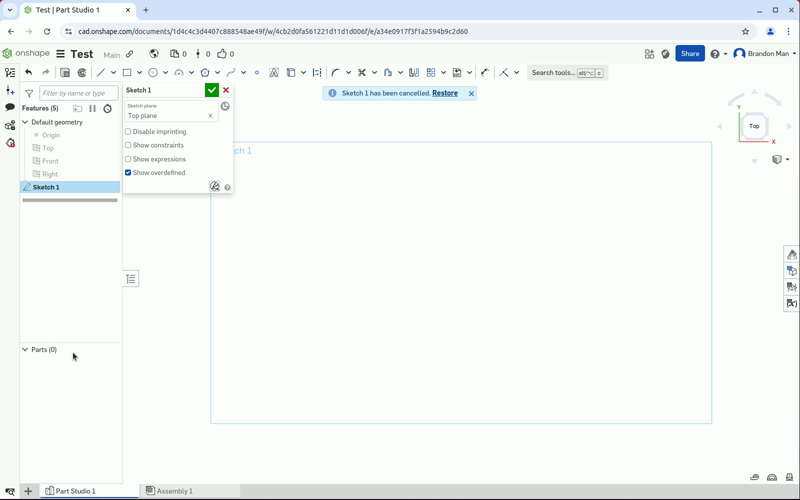
key(c)
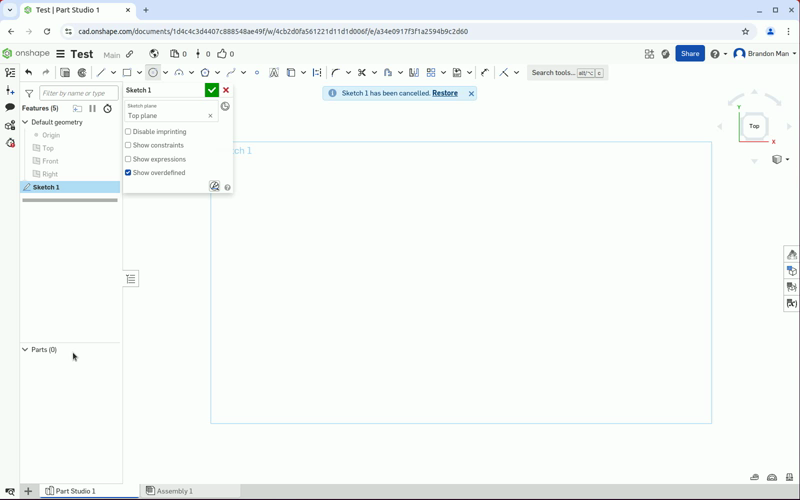
key_down(shift)
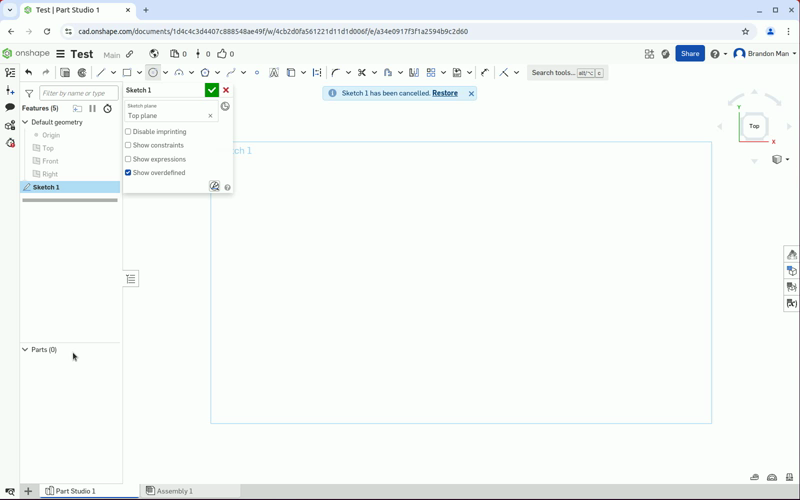
mouse_move(460, 282)
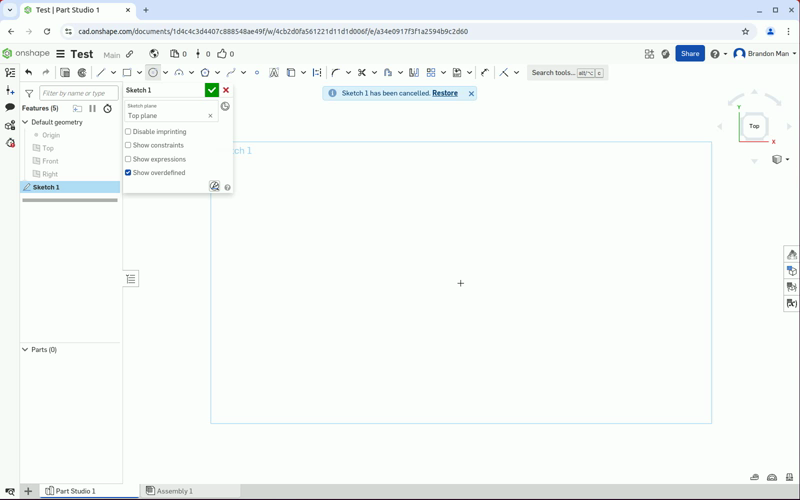
click(460, 282)
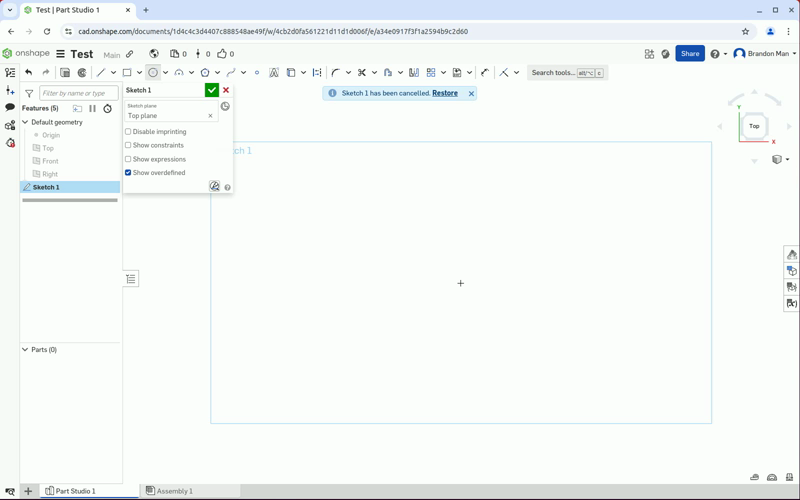
key_up(shift)
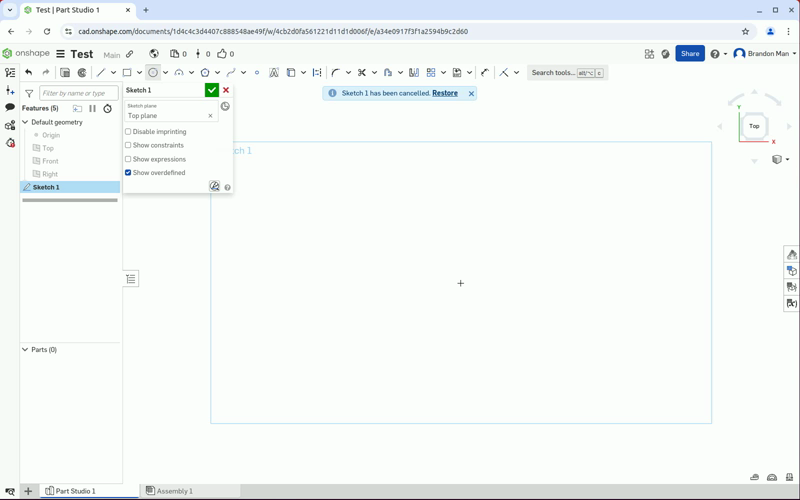
mouse_move(533, 282)
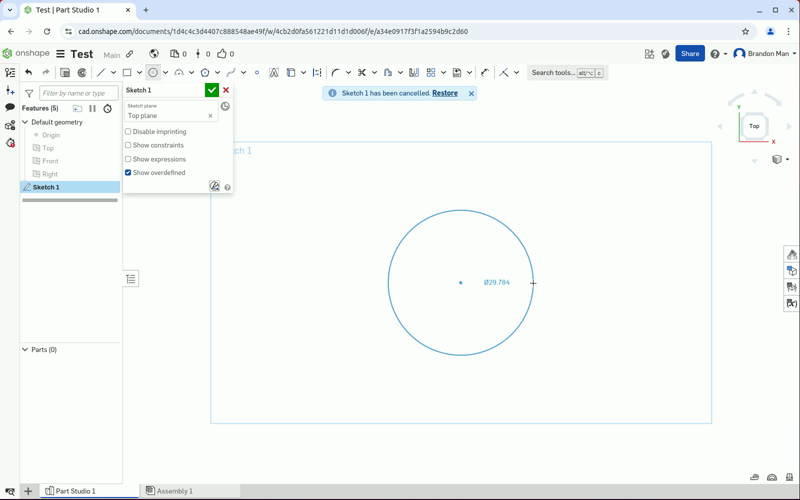
click(533, 282)
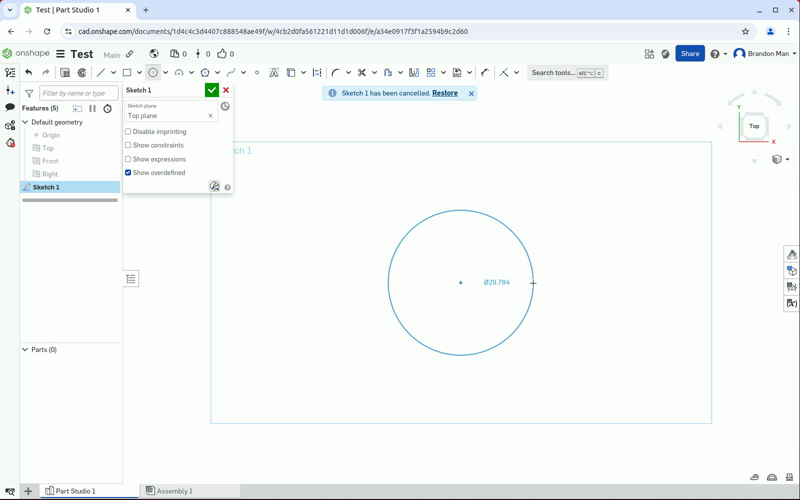
key(esc)
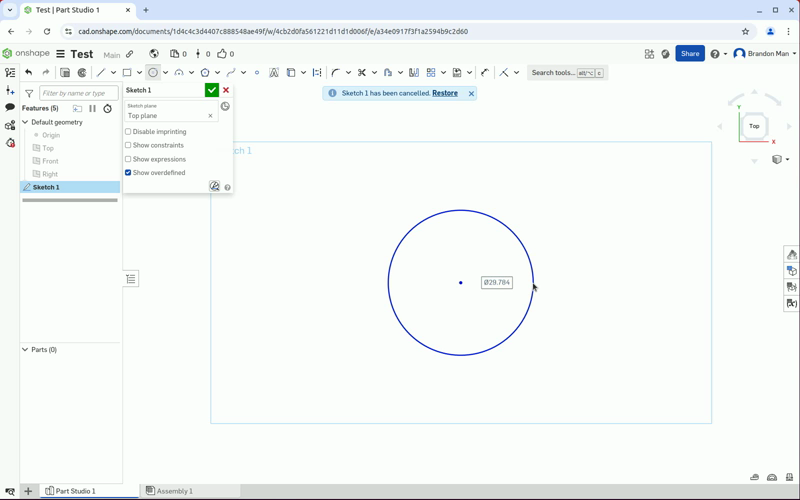
mouse_move(424, 321)
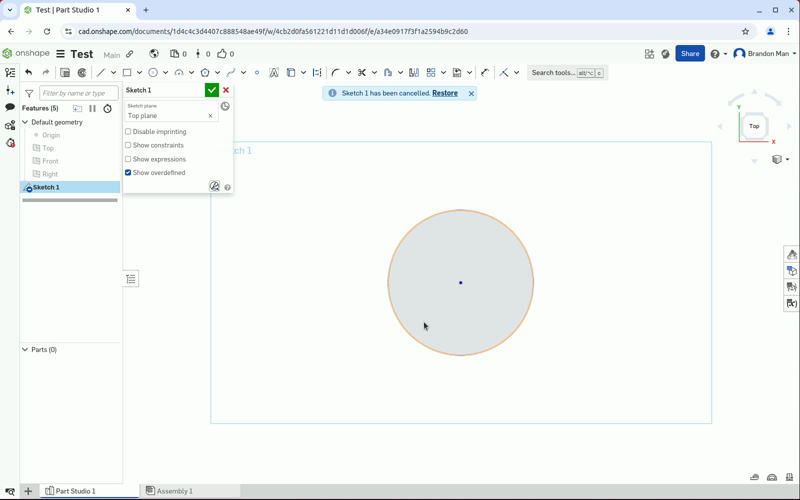
click(424, 321)
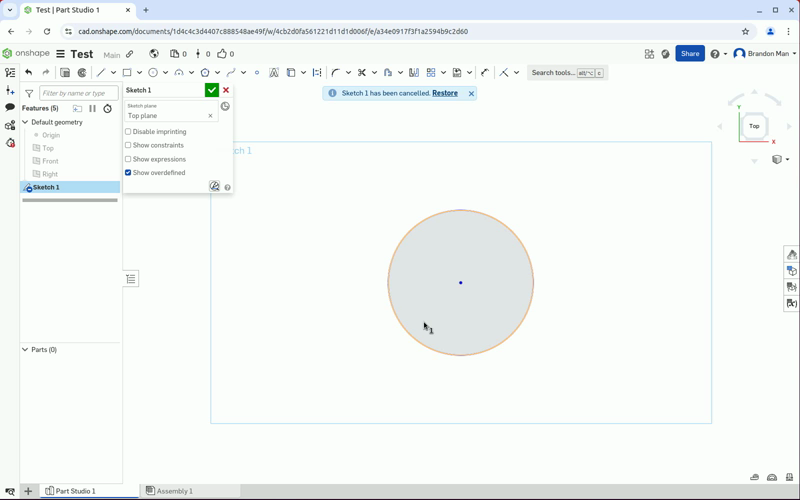
mouse_move(73, 352)
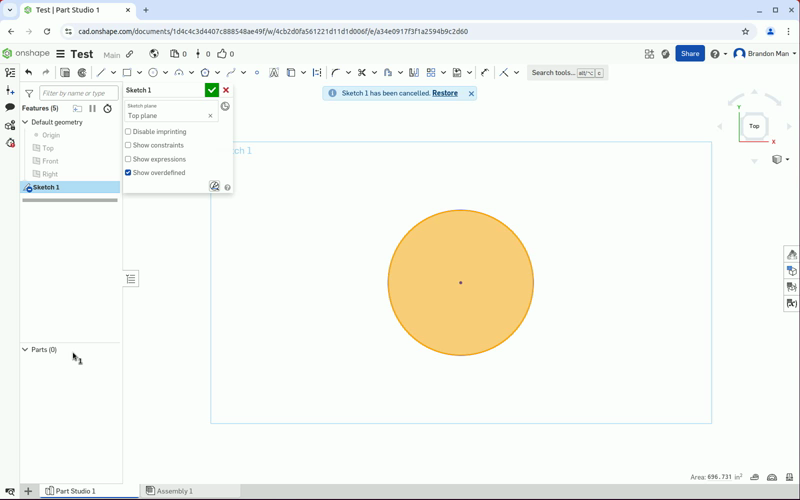
key(shift+y)
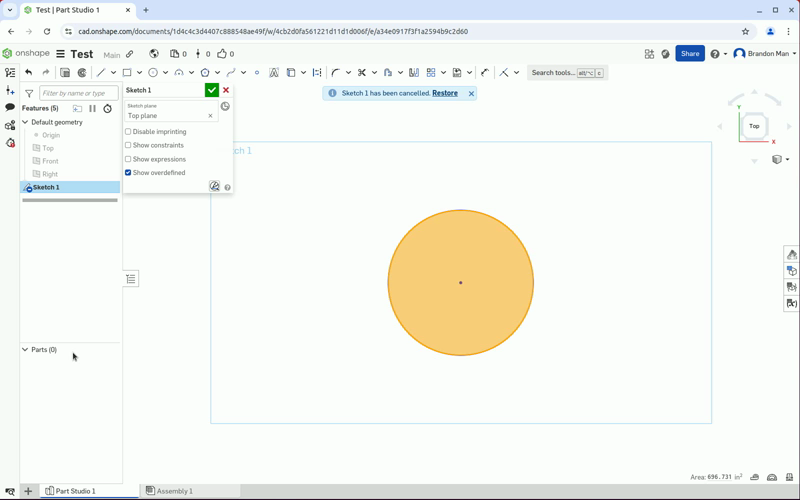
key(shift+e)
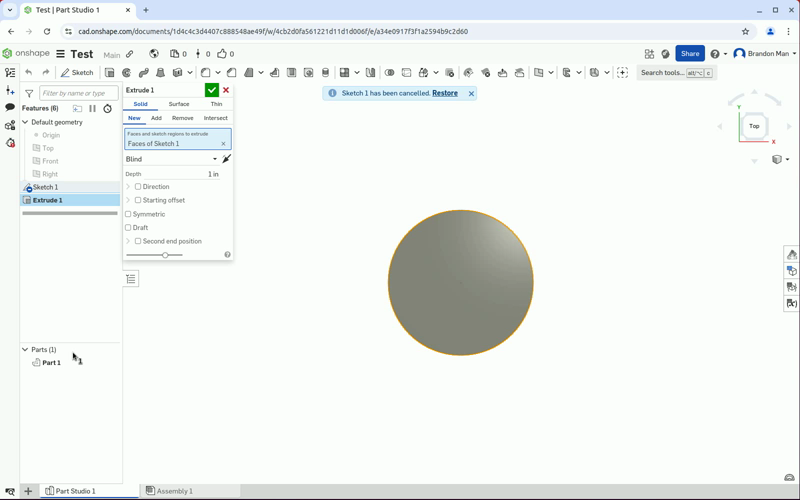
mouse_move(143, 106)
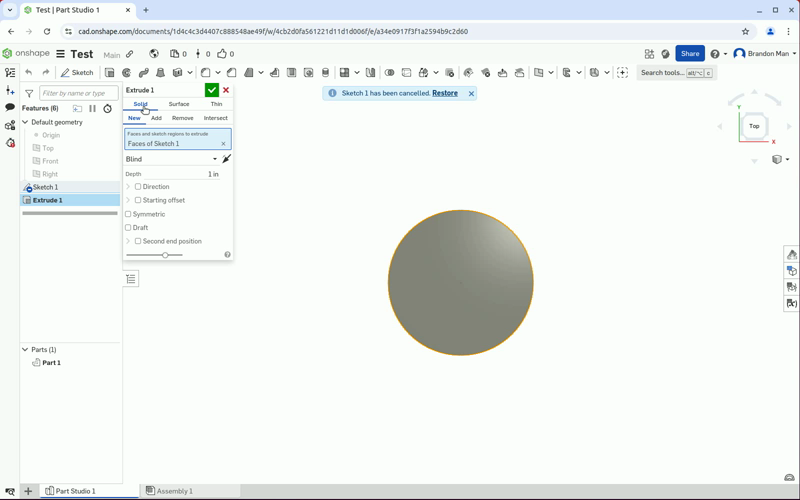
click(143, 106)
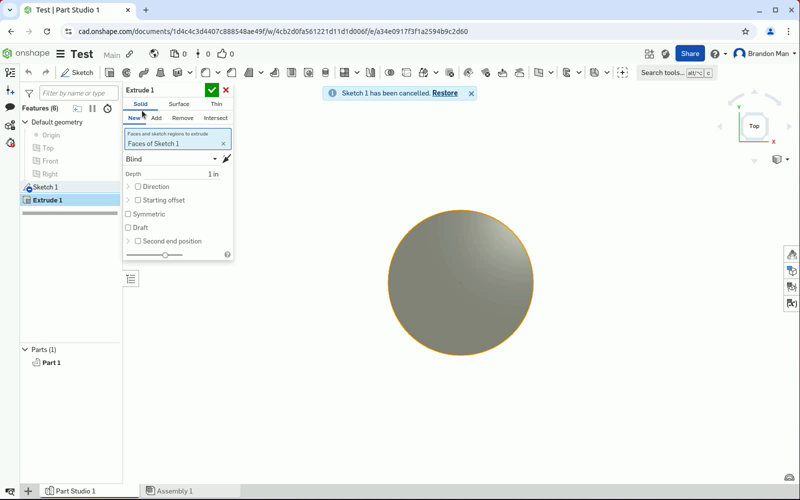
mouse_move(137, 120)
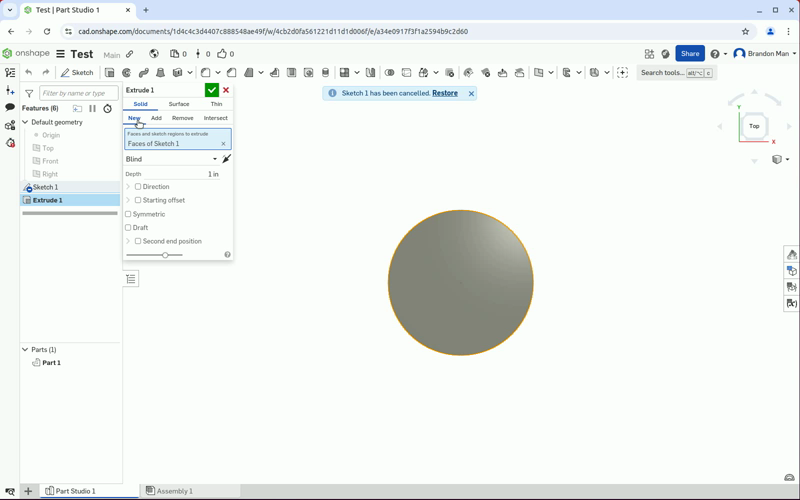
click(137, 120)
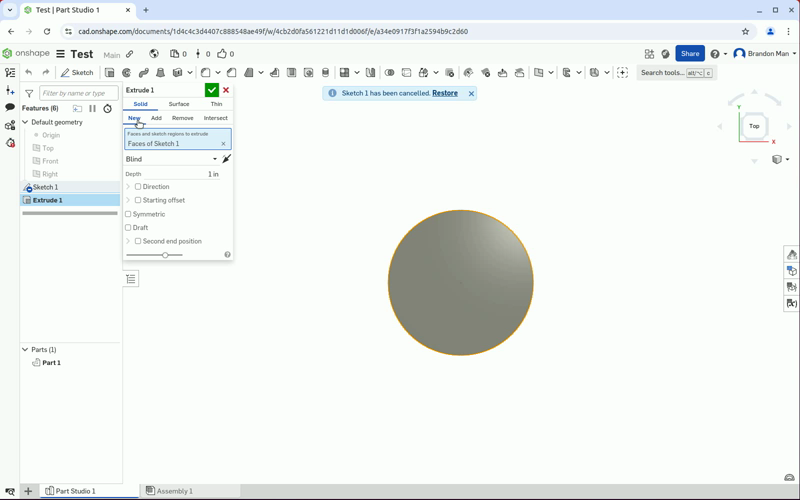
key(tab, 4)
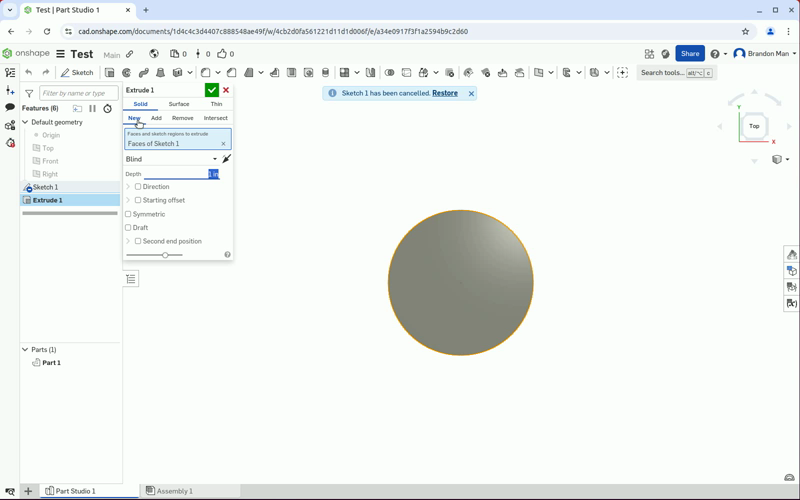
text(8.184)
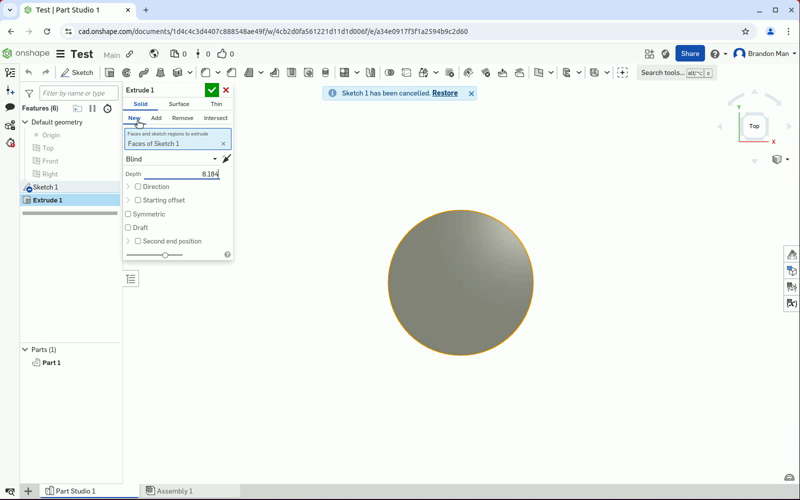
key(enter)
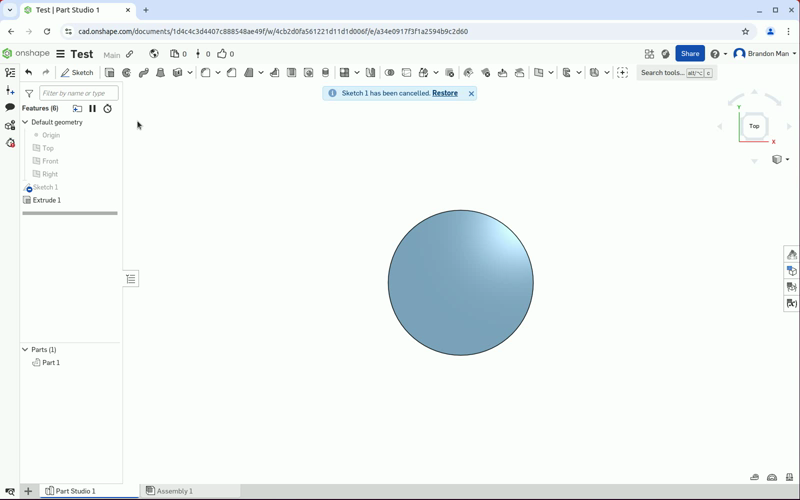
key(shift+h)
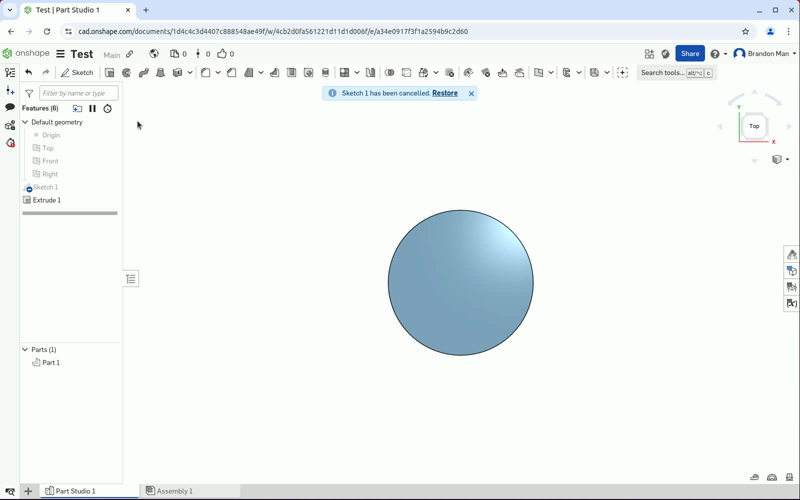
key(shift+h)
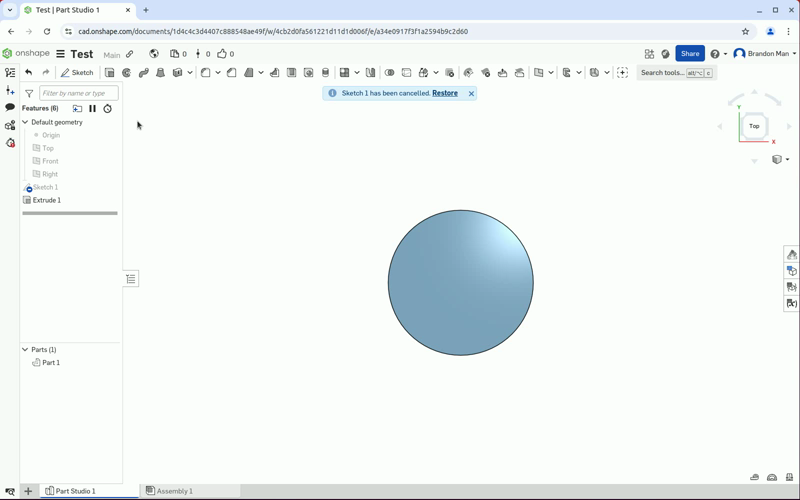
mouse_move(73, 189)
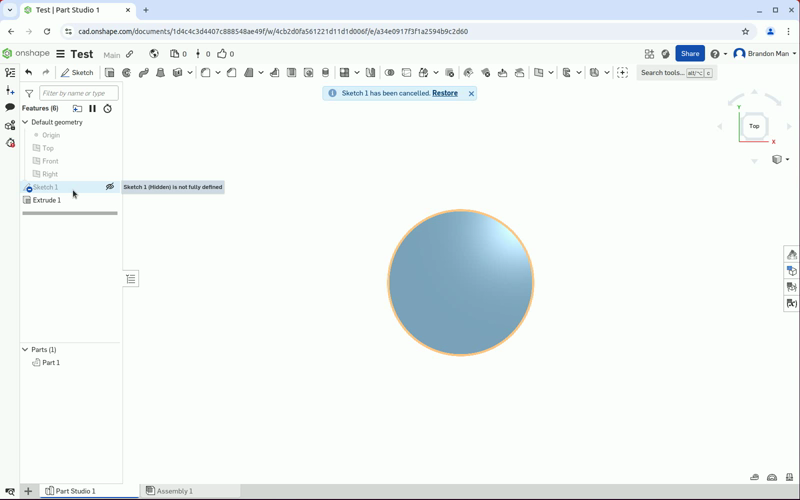
click(73, 189)
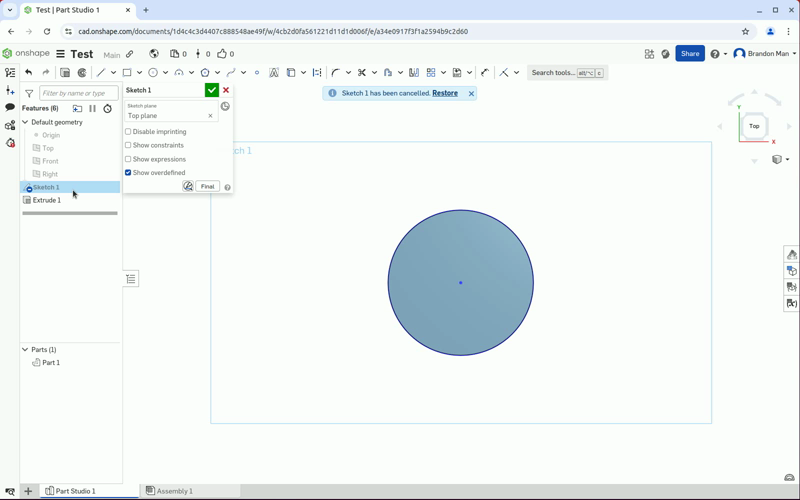
mouse_move(229, 92)
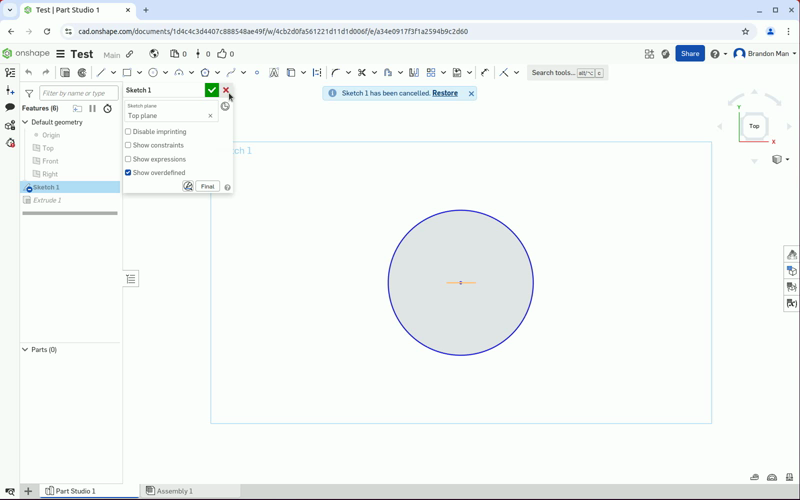
click(229, 92)
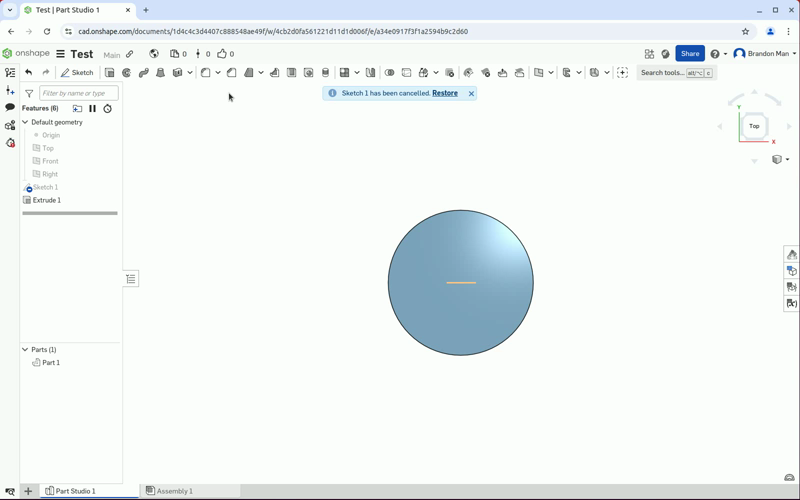
mouse_move(541, 75)
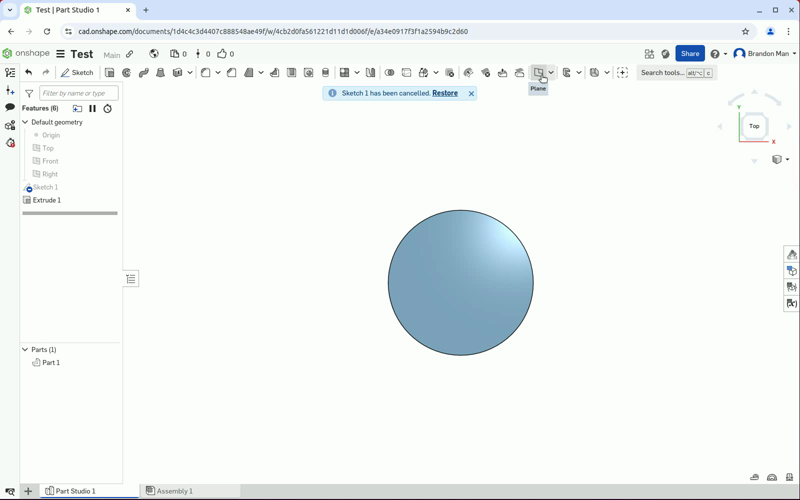
click(541, 75)
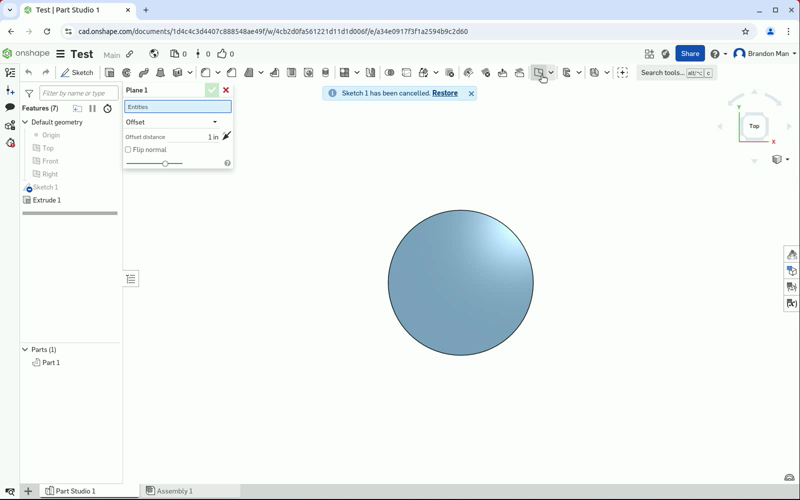
mouse_move(73, 150)
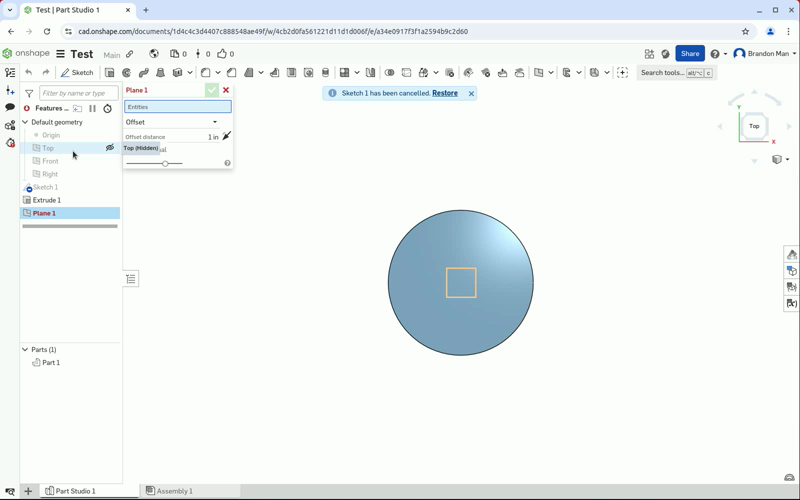
click(73, 150)
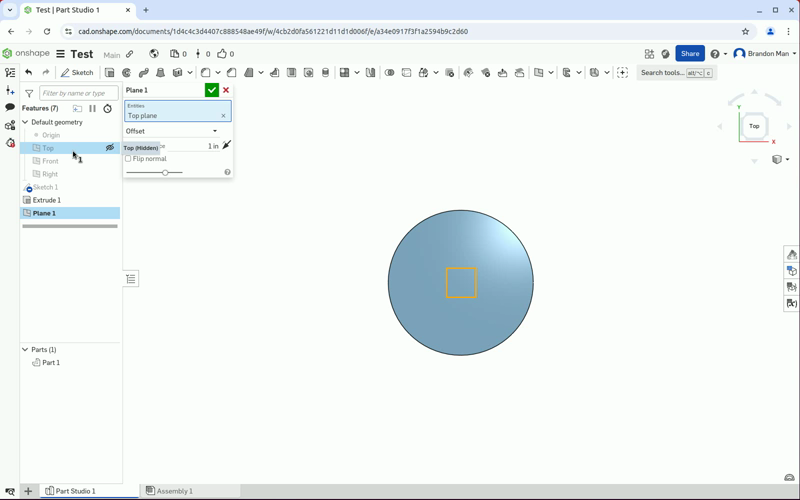
key(tab, 2)
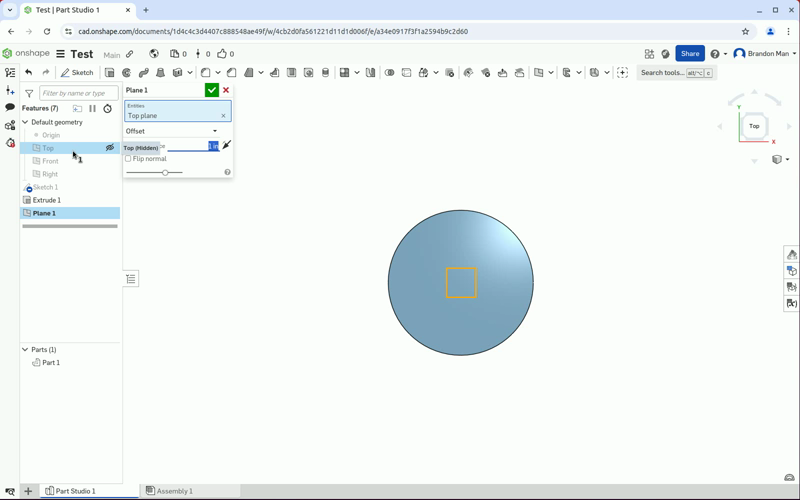
text(8.196)
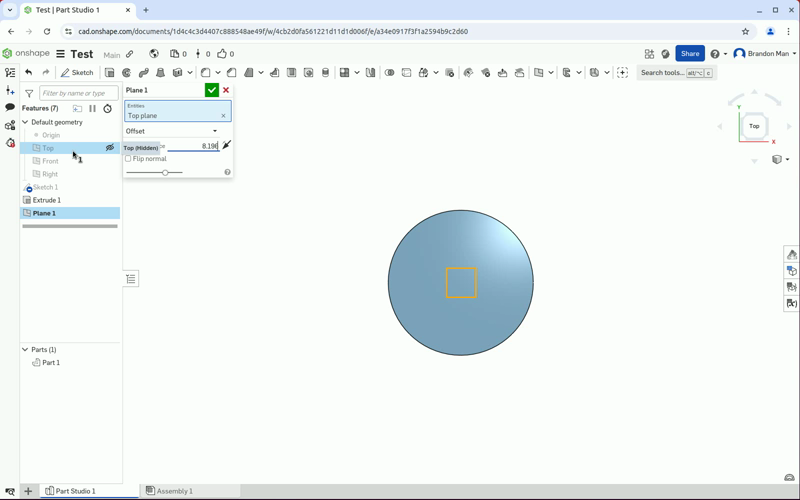
key(enter, 2)
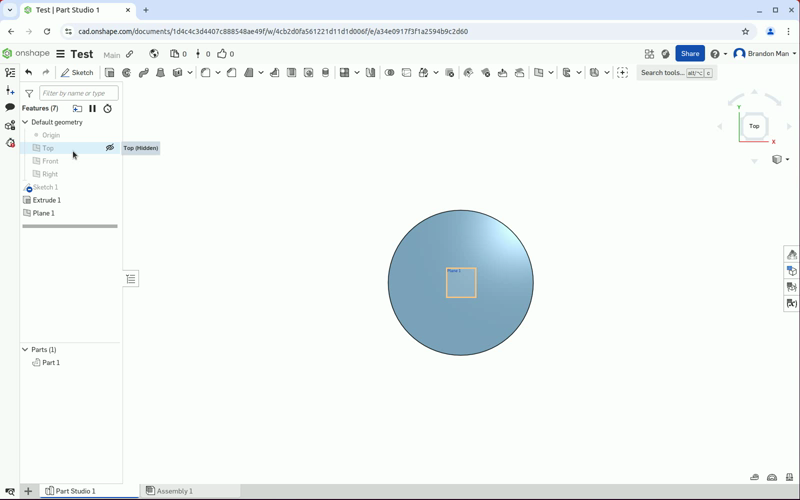
key(shift+s)
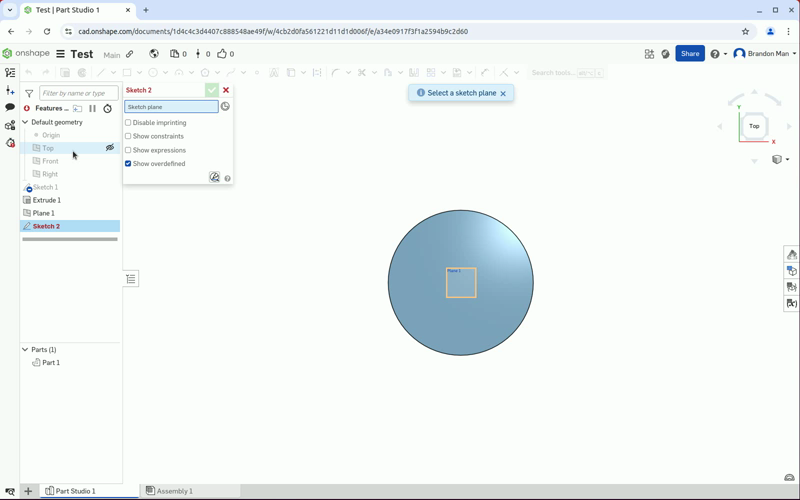
mouse_move(73, 215)
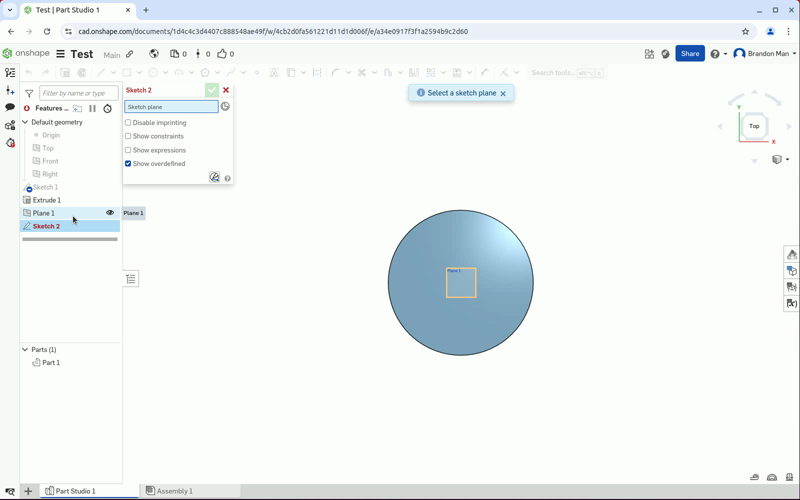
click(73, 215)
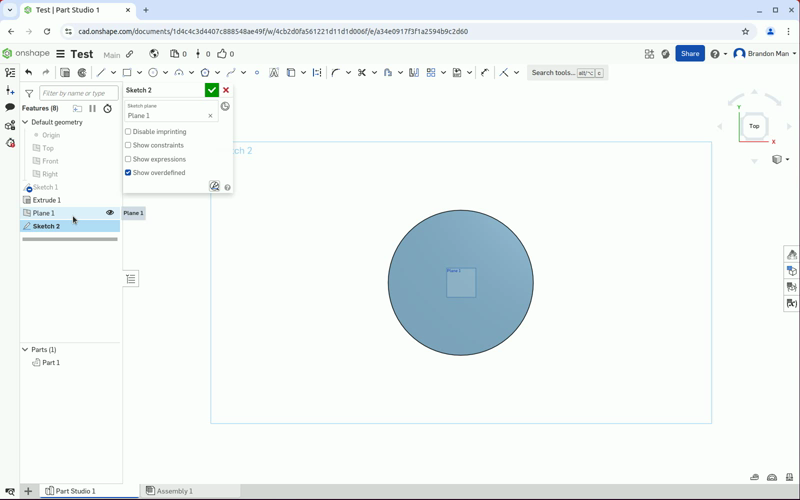
mouse_move(73, 352)
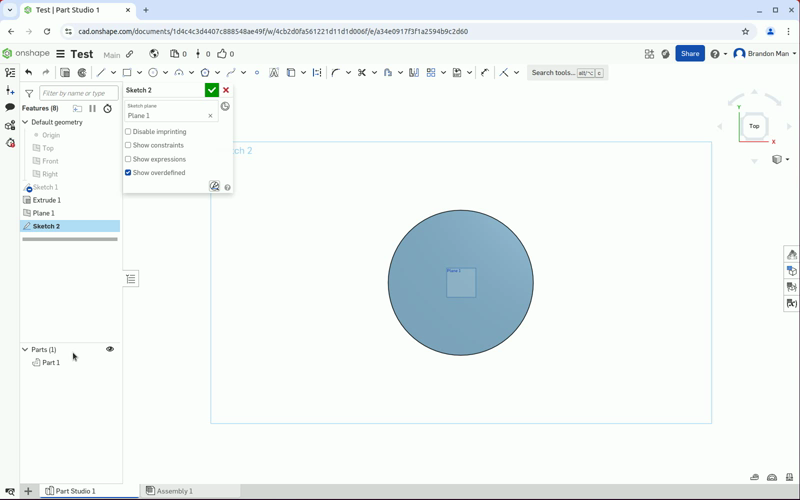
key(y)
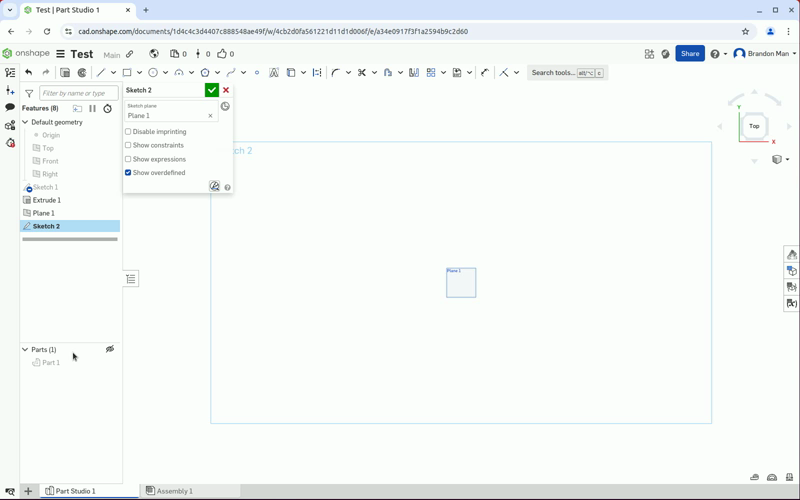
key(c)
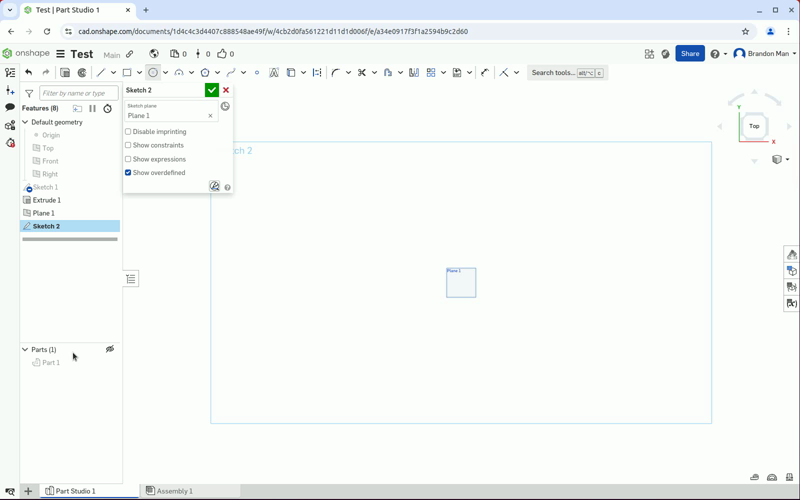
key_down(shift)
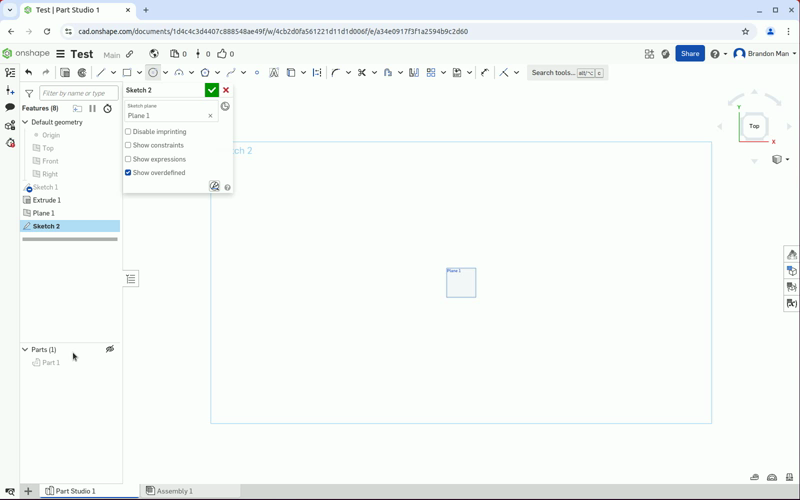
mouse_move(460, 282)
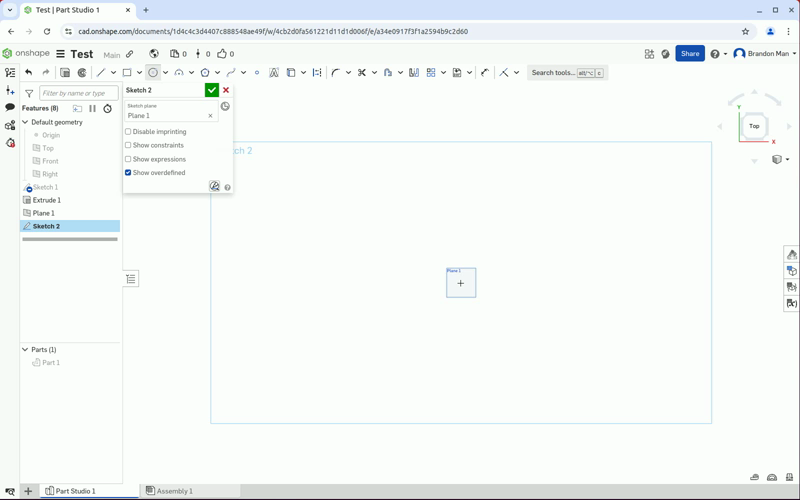
click(460, 282)
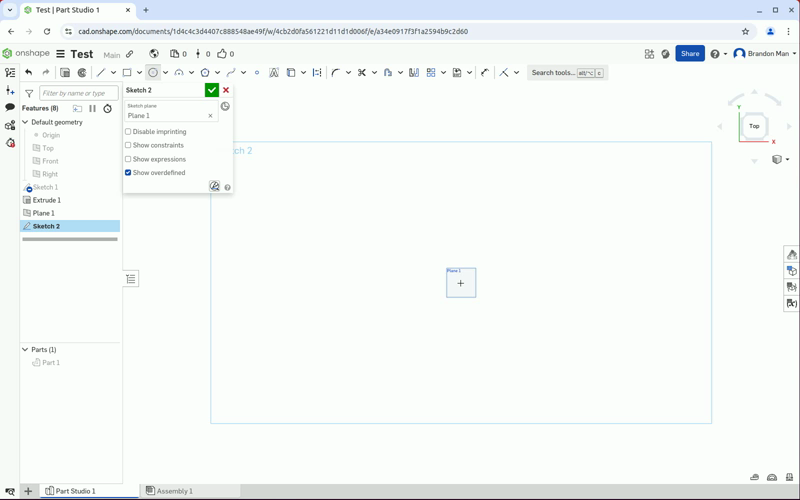
key_up(shift)
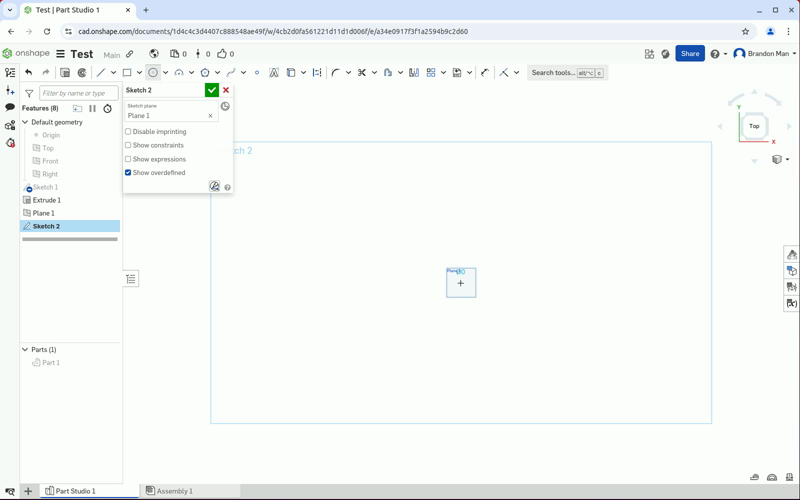
mouse_move(511, 282)
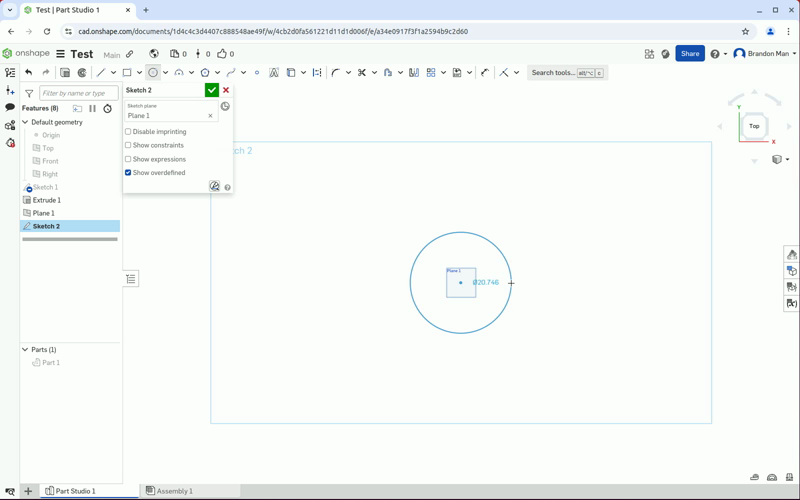
click(511, 282)
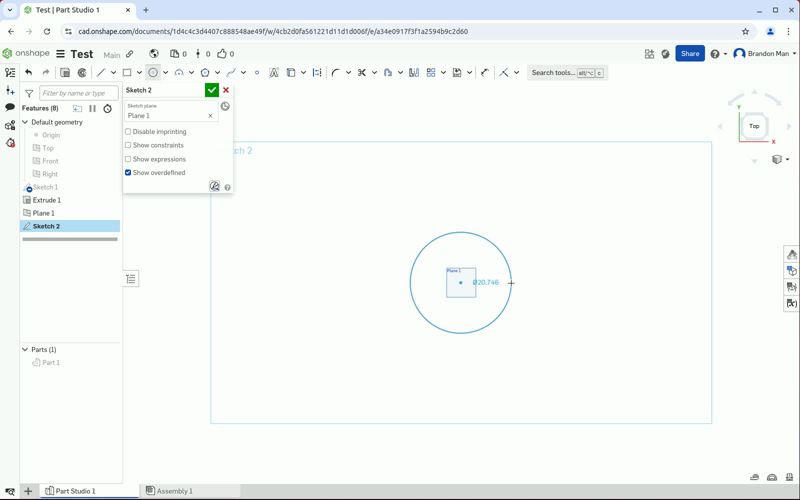
key(esc)
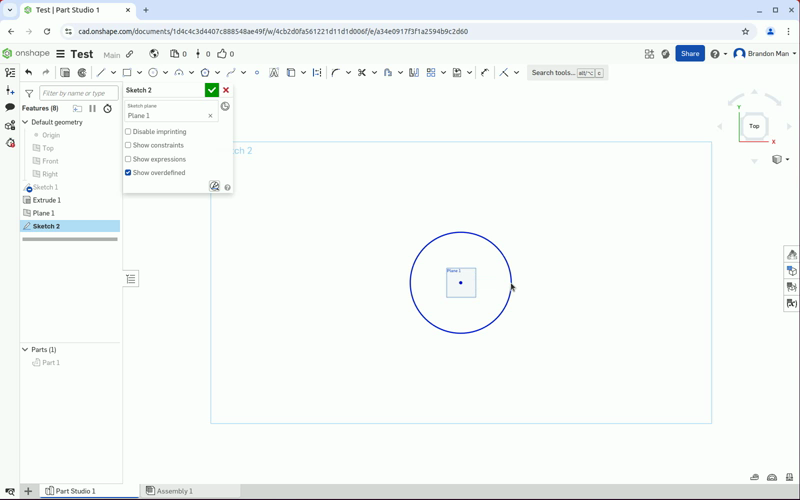
mouse_move(461, 310)
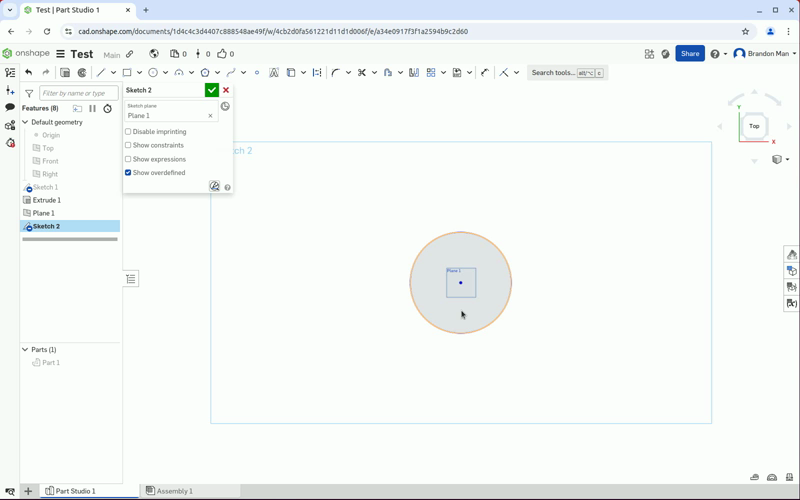
click(461, 310)
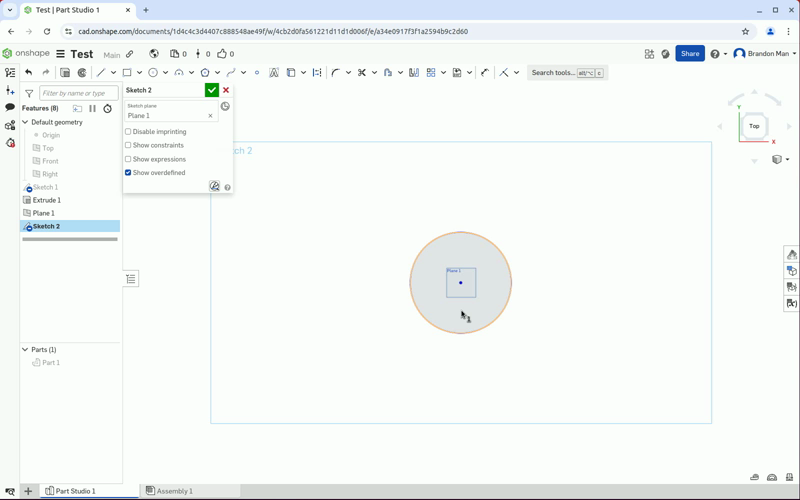
mouse_move(73, 352)
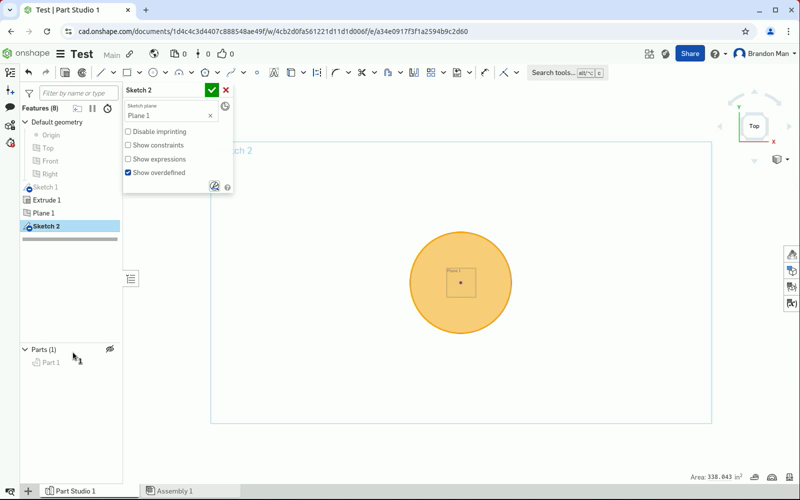
key(shift+y)
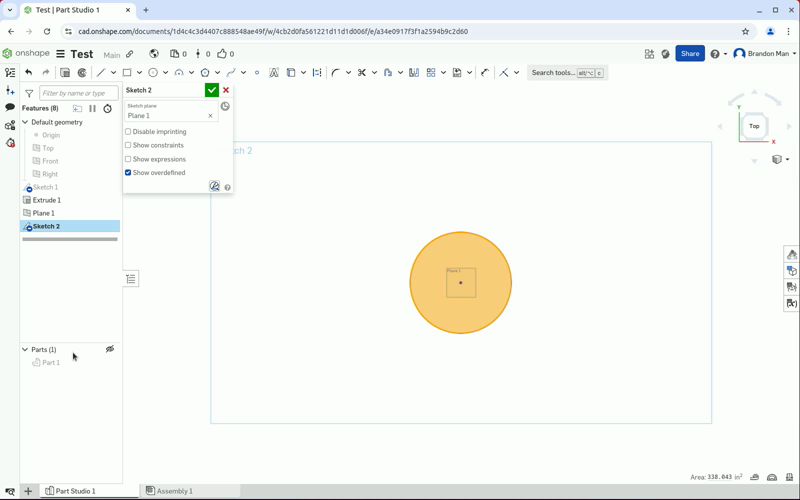
key(shift+e)
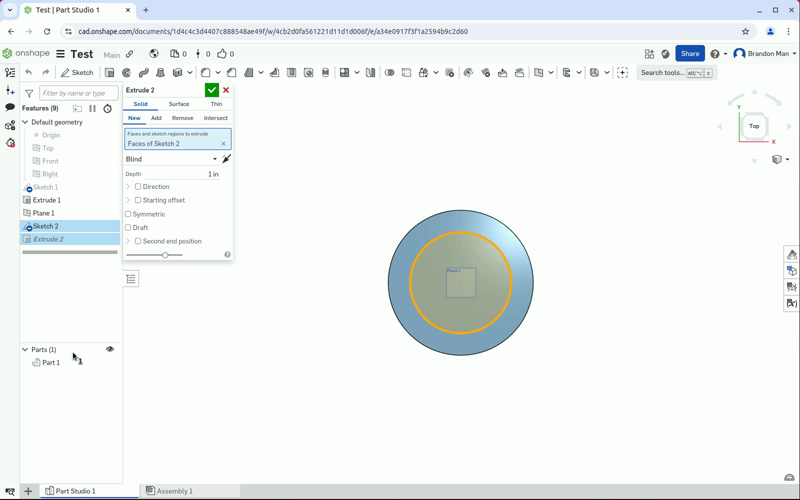
mouse_move(143, 106)
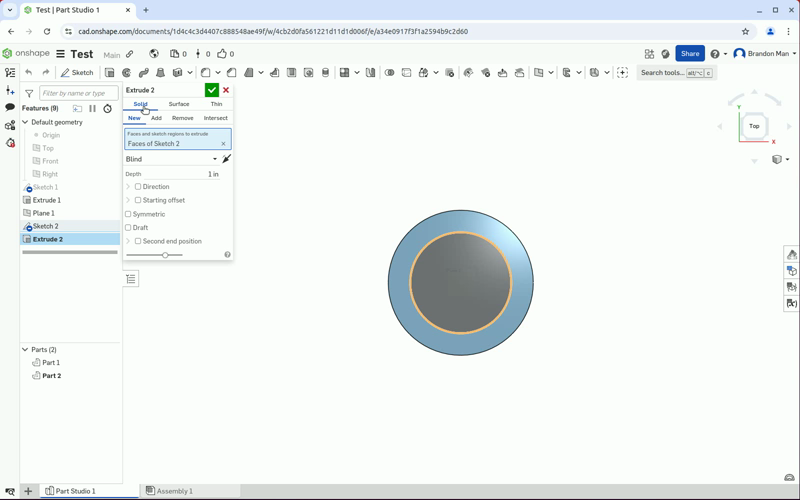
click(143, 106)
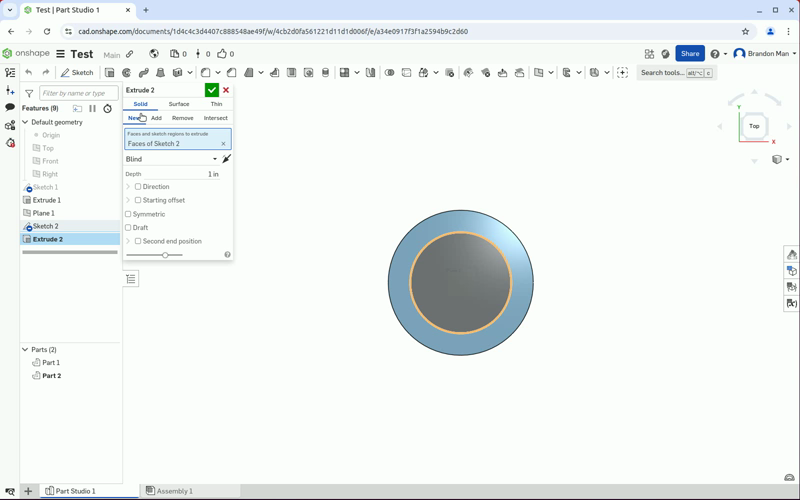
mouse_move(137, 120)
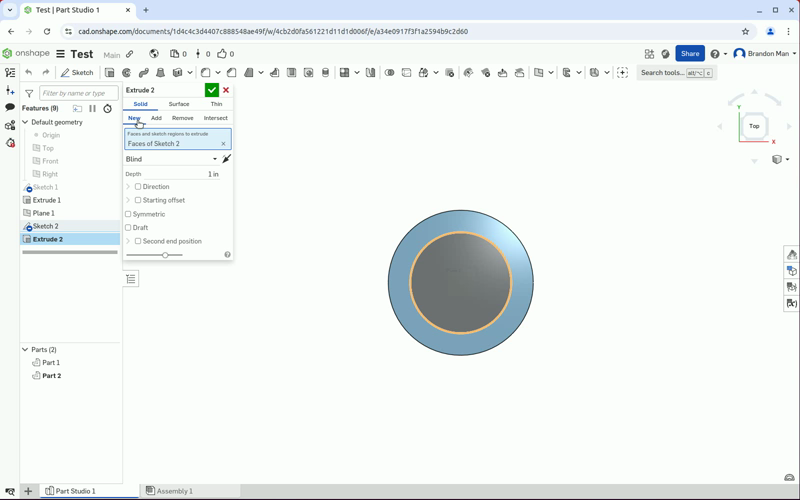
click(137, 120)
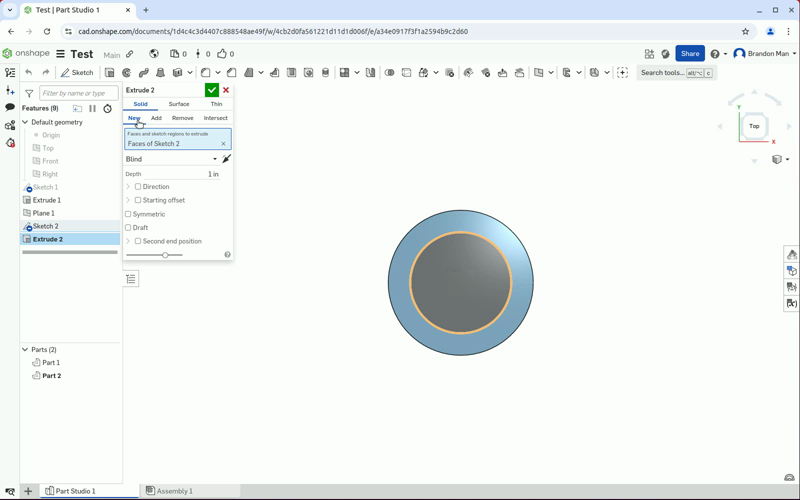
key(tab, 4)
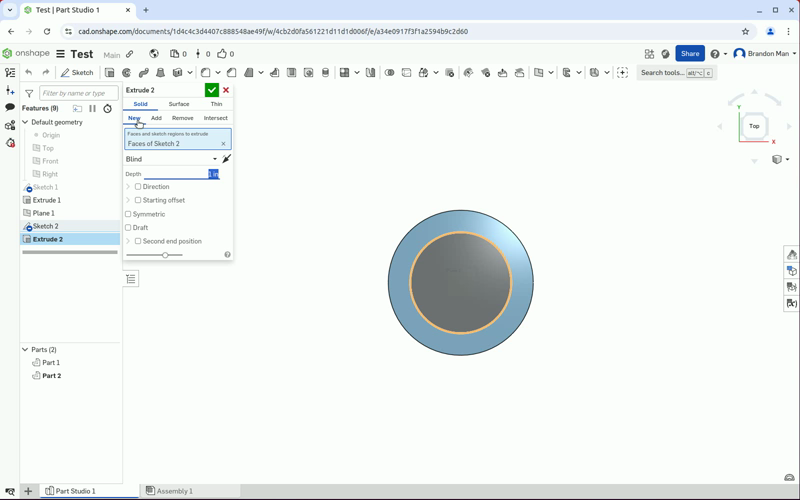
text(11.554)
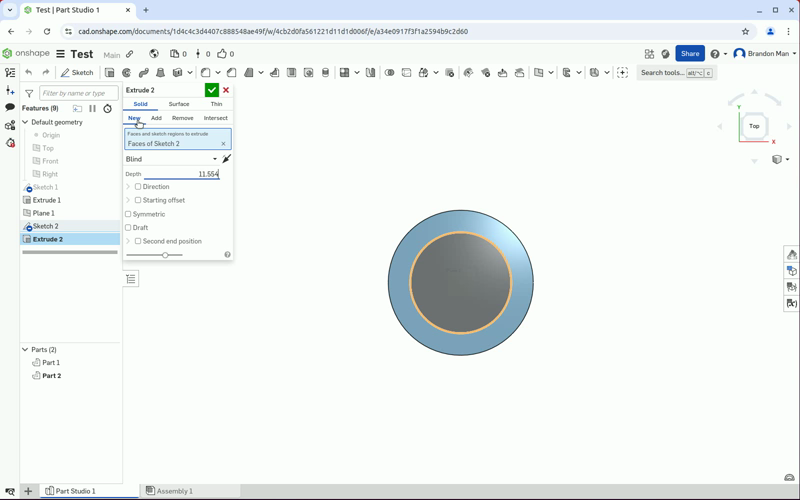
key(enter)
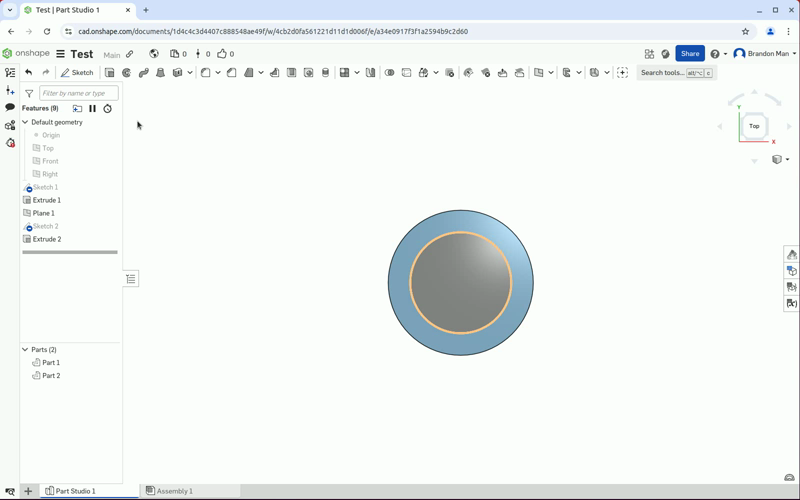
key(shift+h)
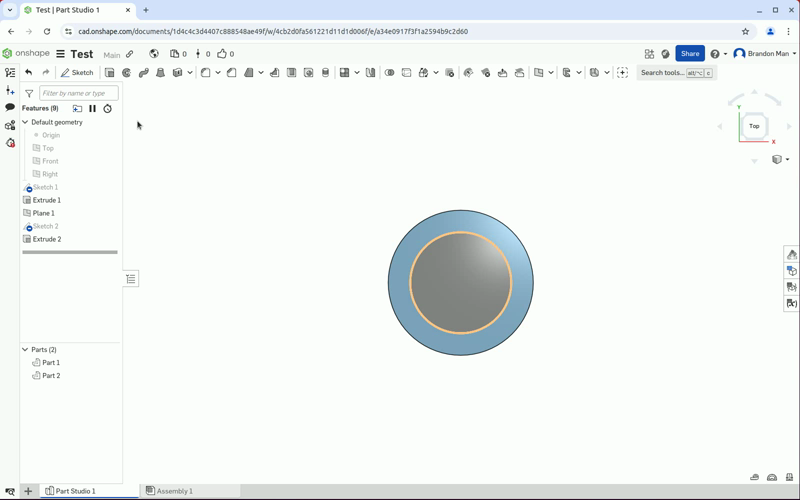
key(shift+h)
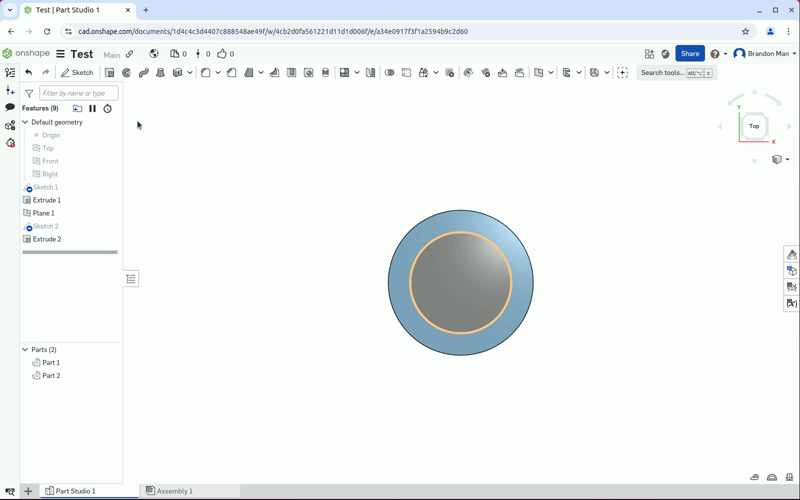
key(shift+7)
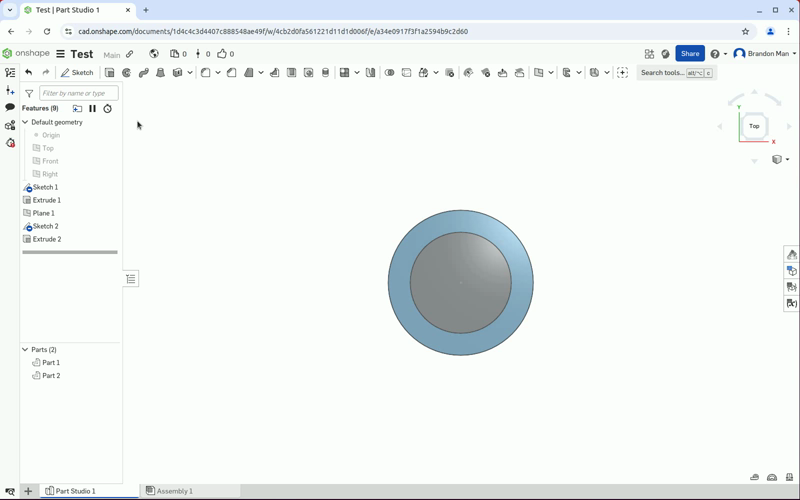
key(up, 3)
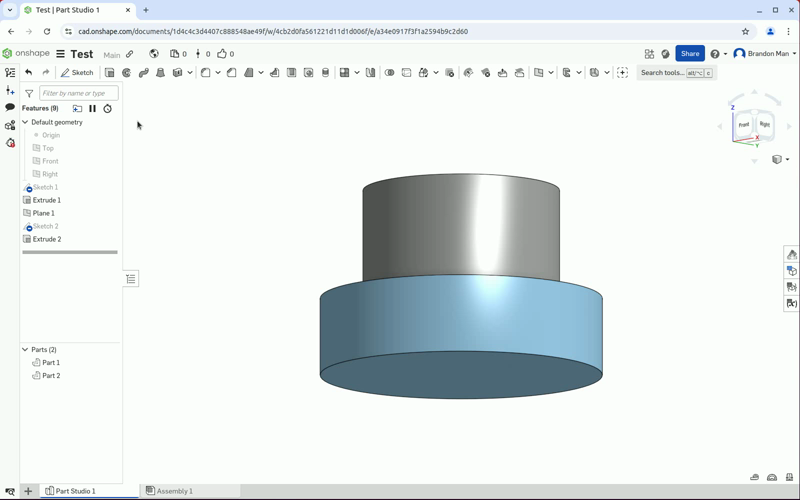
key(left, 3)
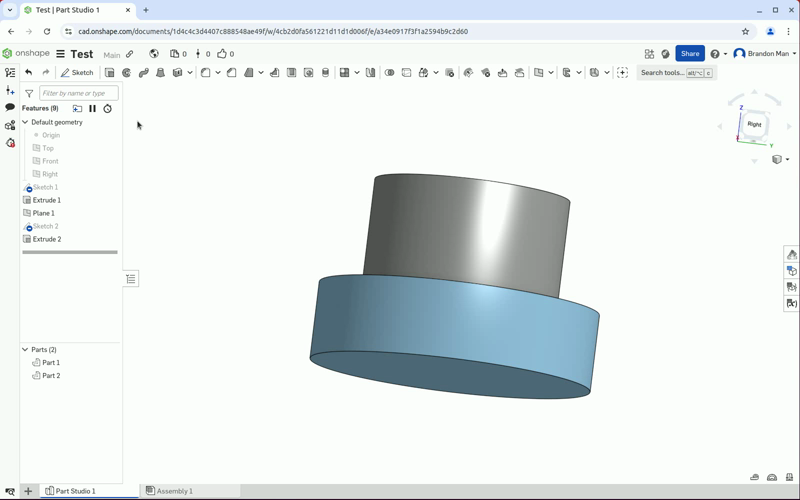
key(right, 3)
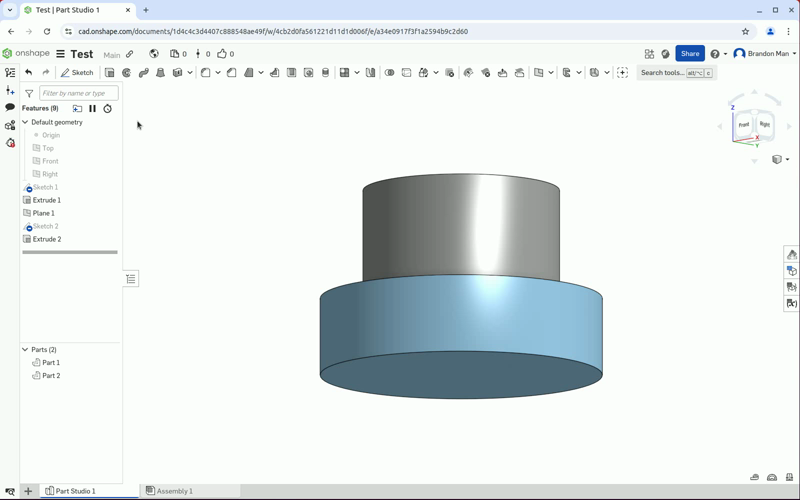
key(down, 3)
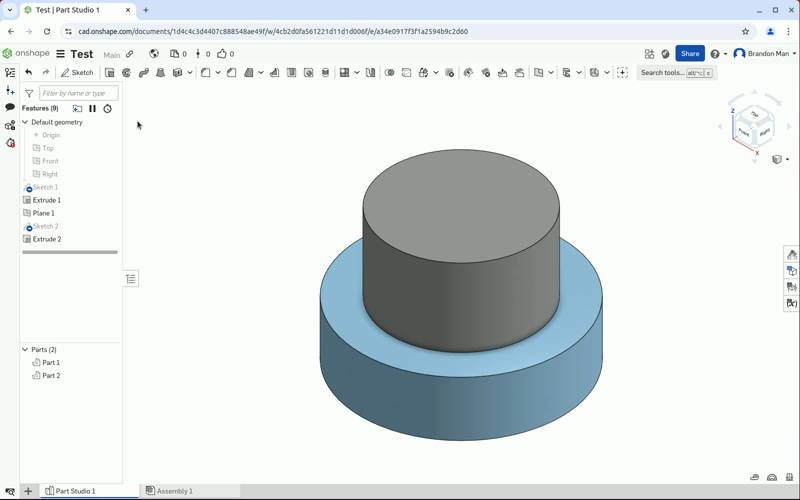
mouse_move(73, 189)
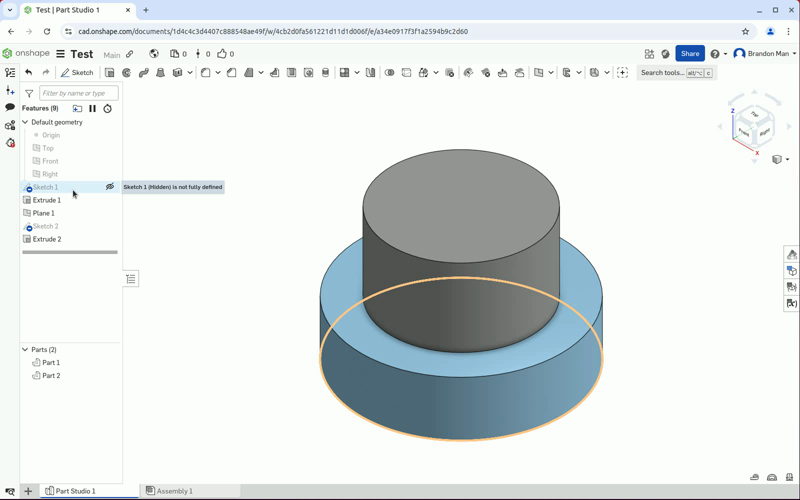
click(73, 189)